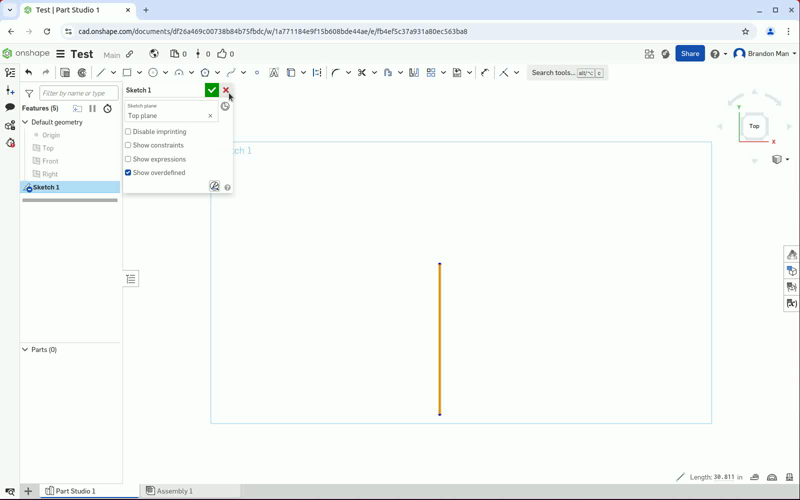
key(shift+h)
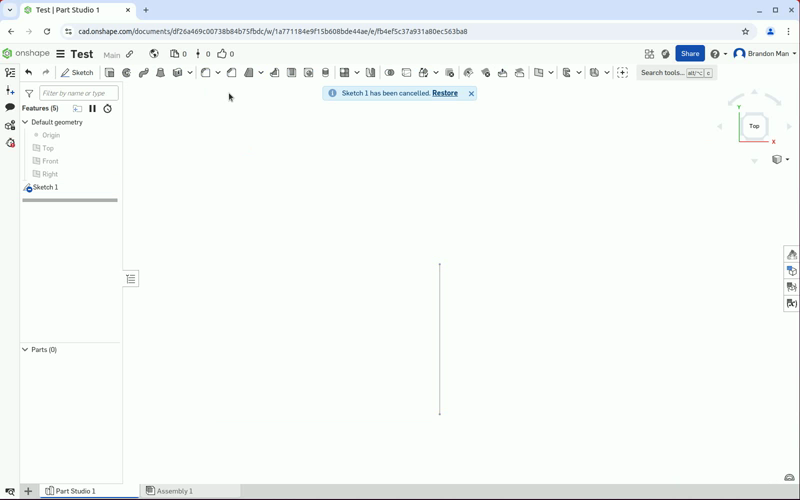
key(shift+s)
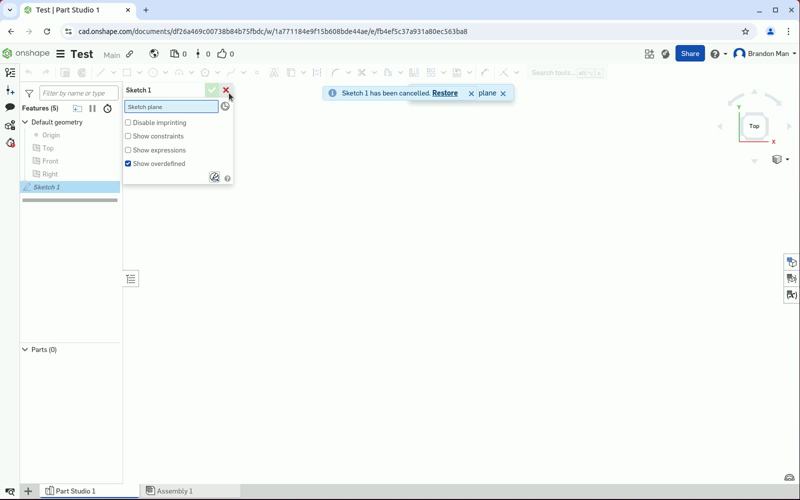
mouse_move(73, 150)
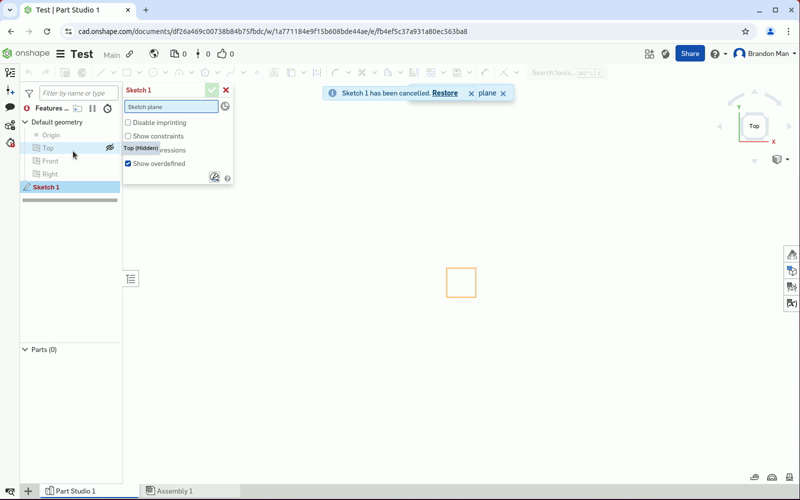
click(73, 150)
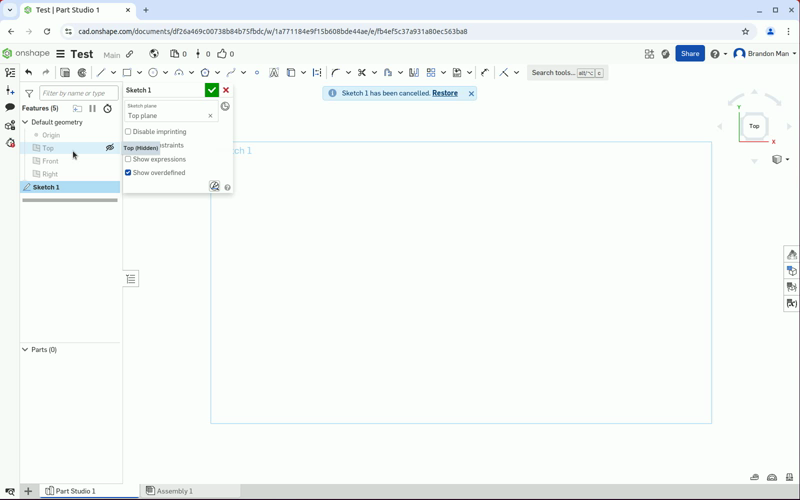
mouse_move(73, 352)
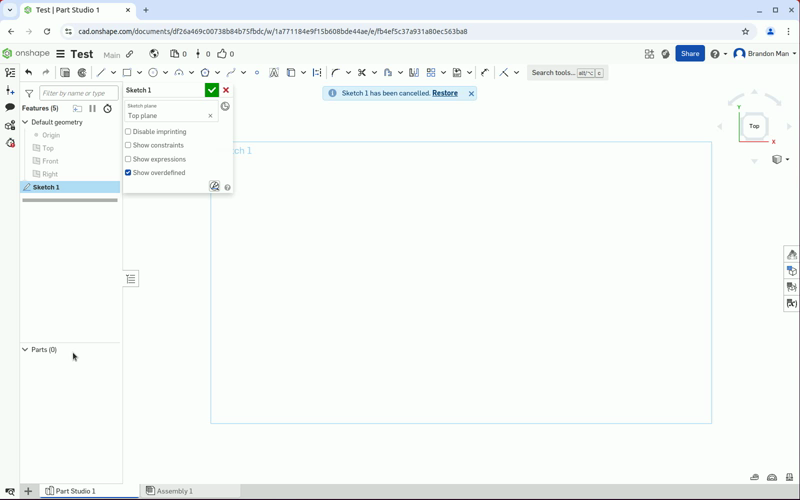
key(y)
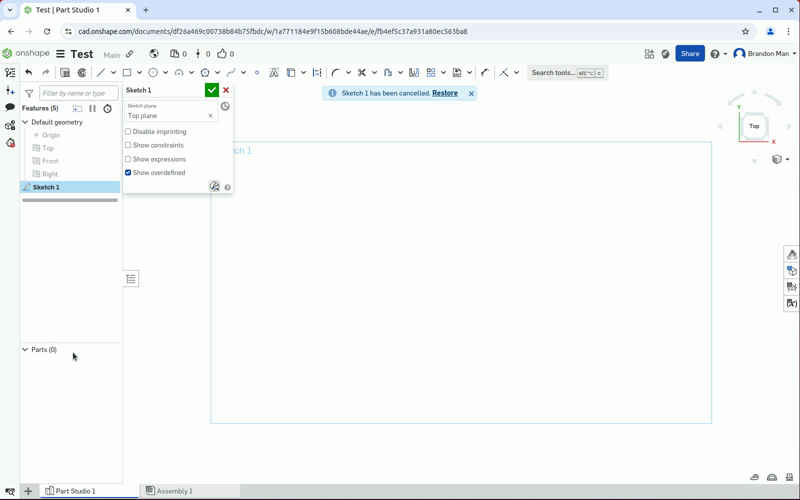
key(c)
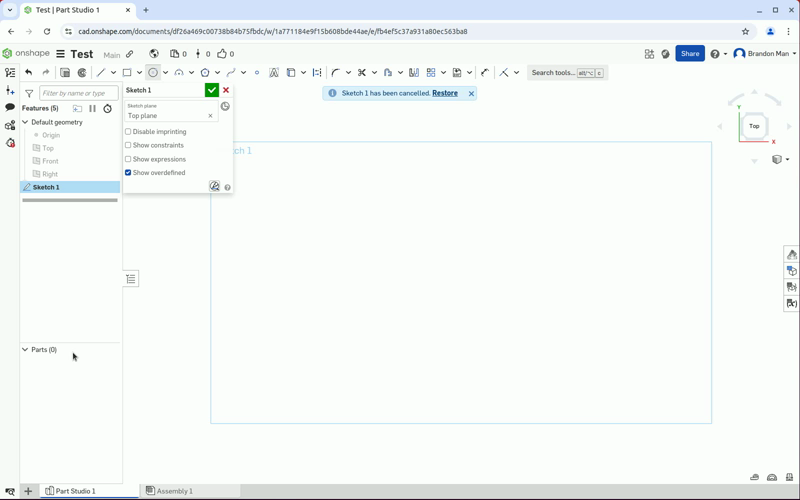
key_down(shift)
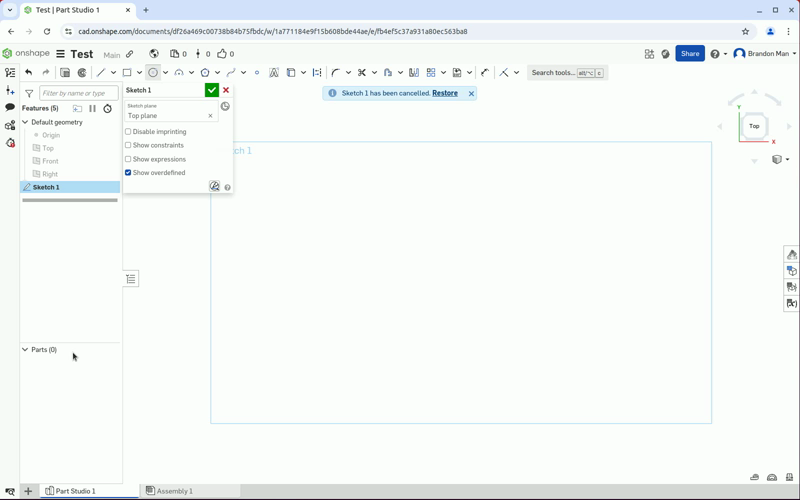
mouse_move(461, 282)
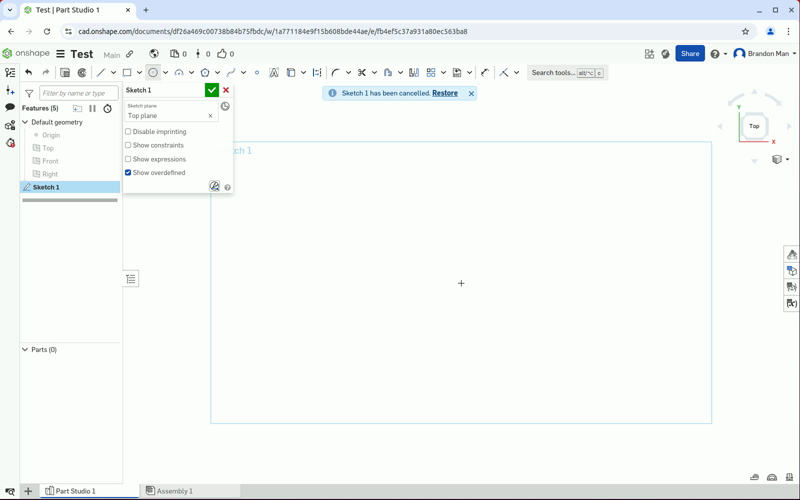
click(461, 282)
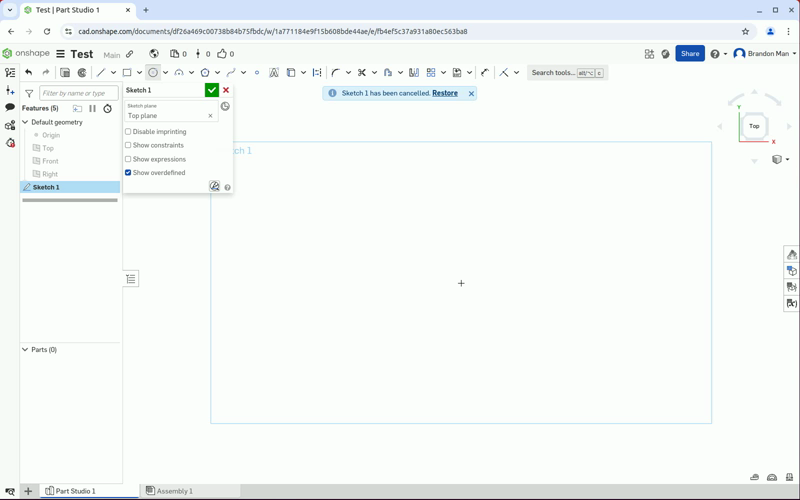
key_up(shift)
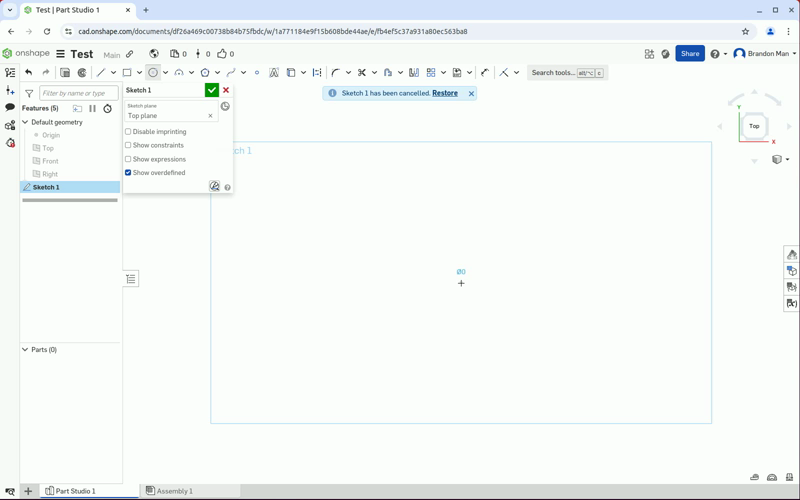
mouse_move(574, 282)
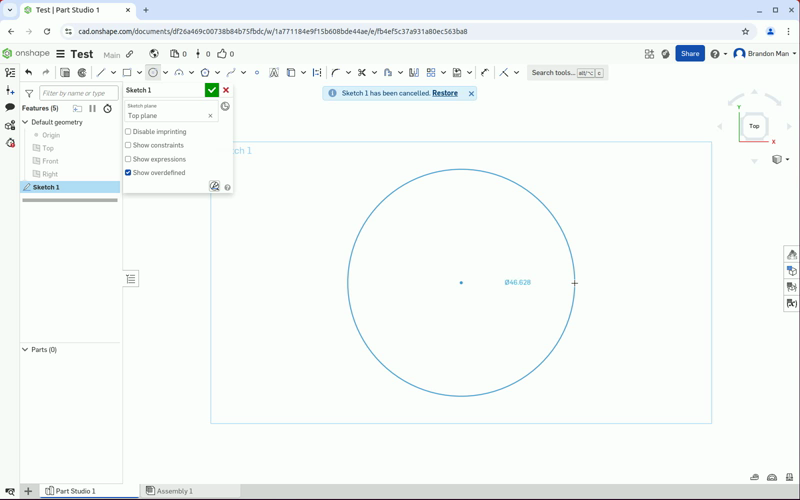
click(574, 282)
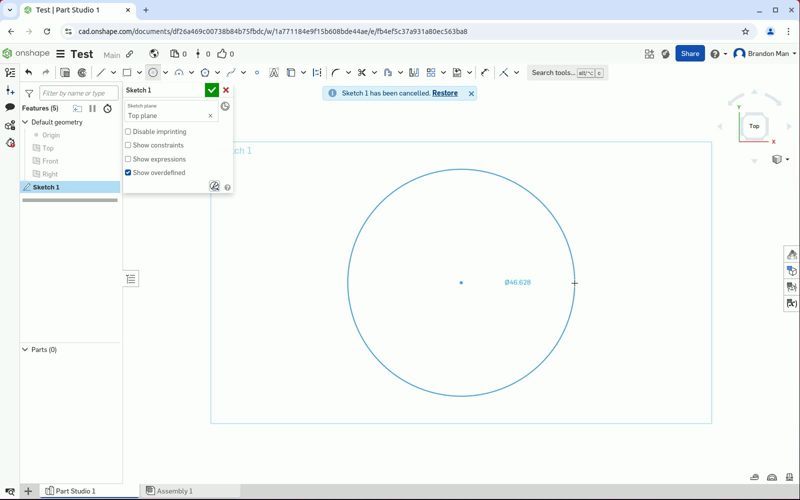
key(esc)
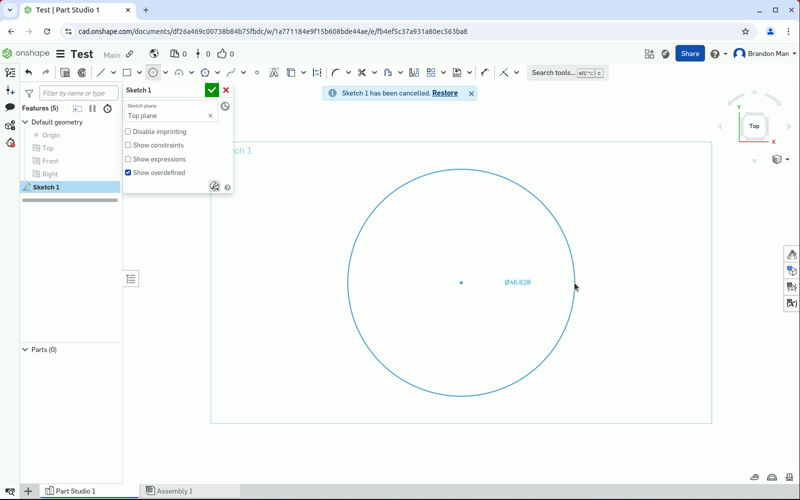
mouse_move(444, 248)
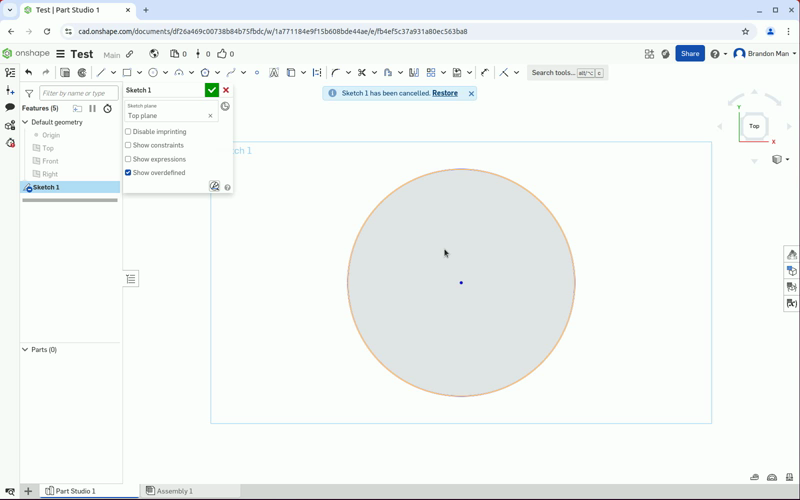
click(444, 248)
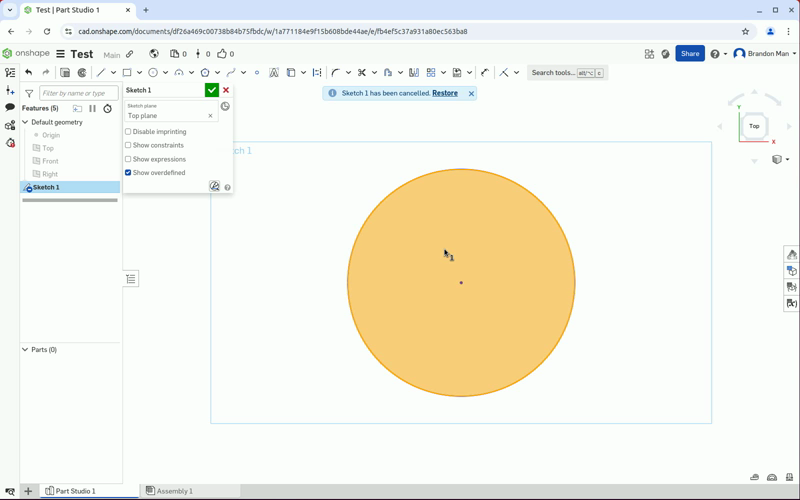
mouse_move(73, 352)
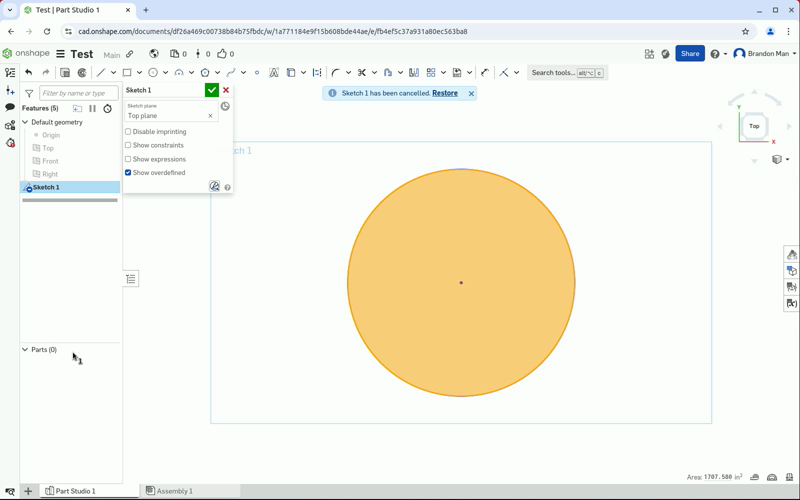
key(shift+y)
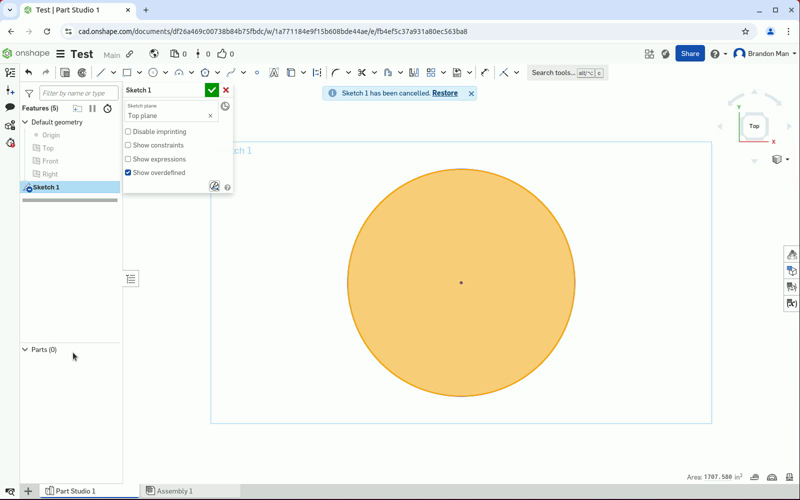
key(shift+e)
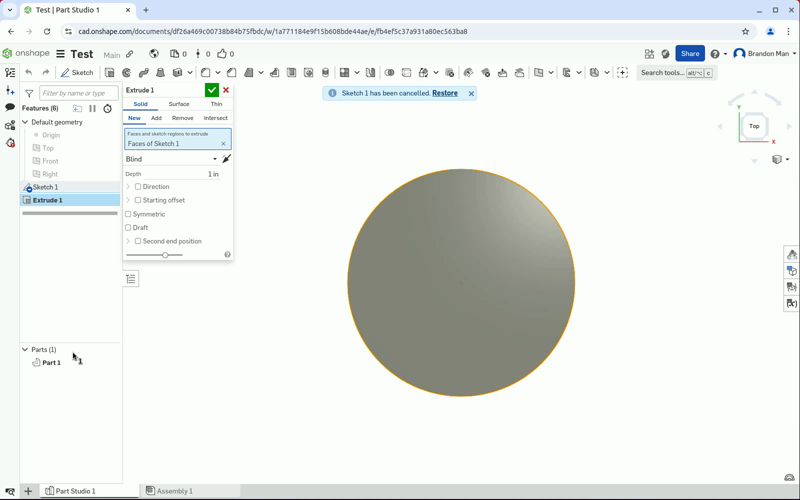
mouse_move(143, 106)
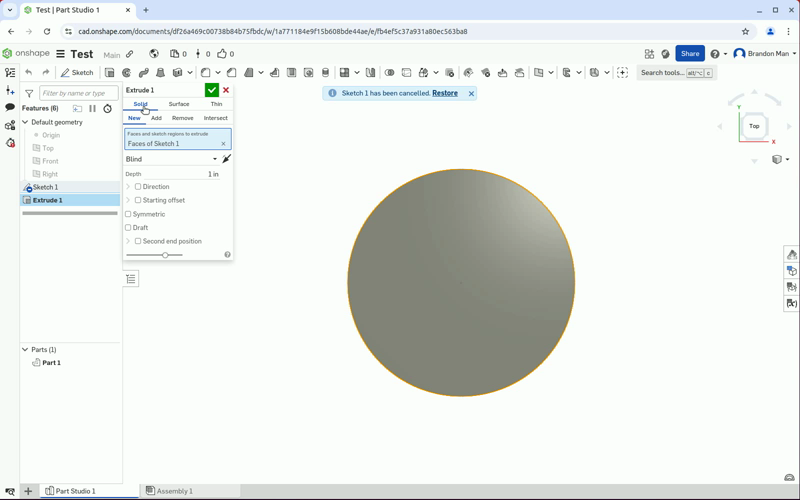
click(143, 106)
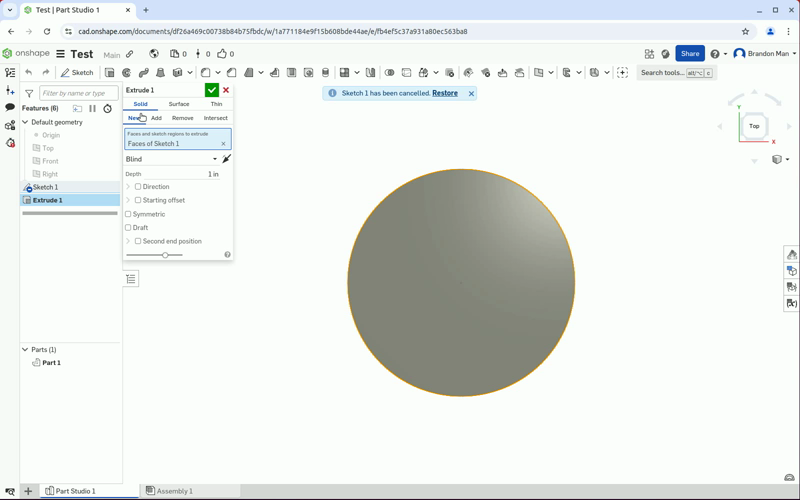
mouse_move(137, 120)
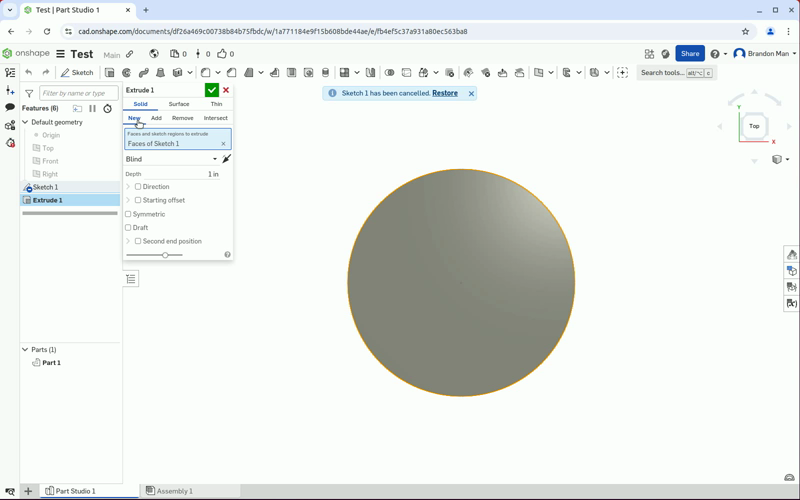
click(137, 120)
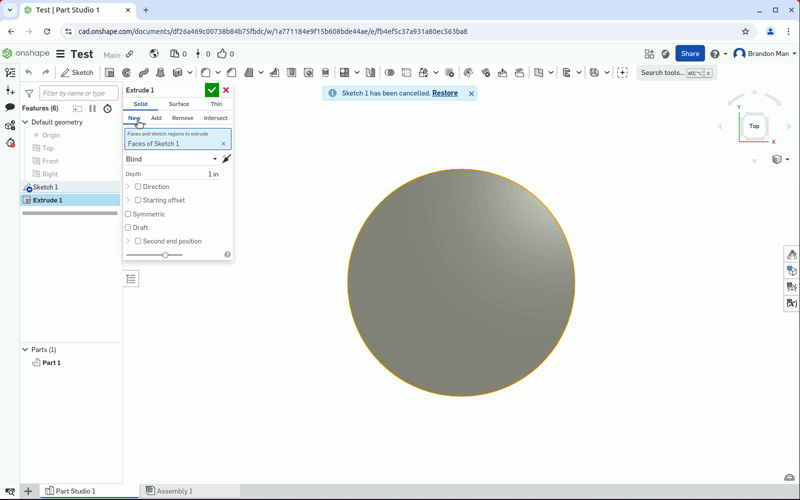
key(tab, 4)
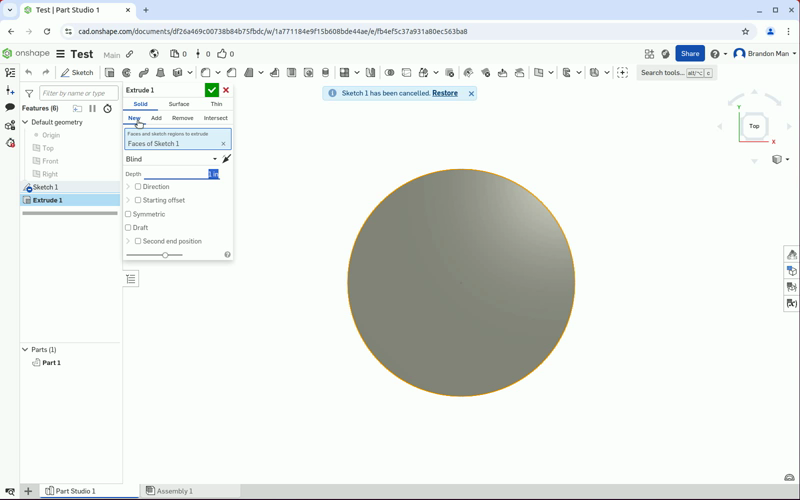
text(15.165)
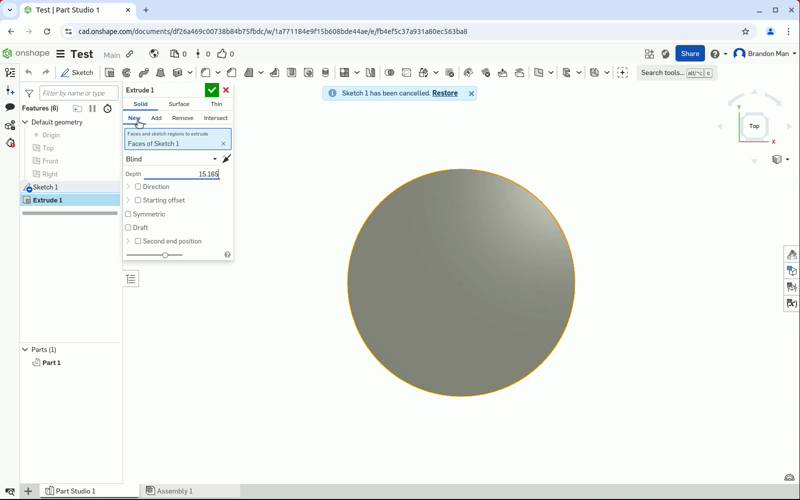
key(enter)
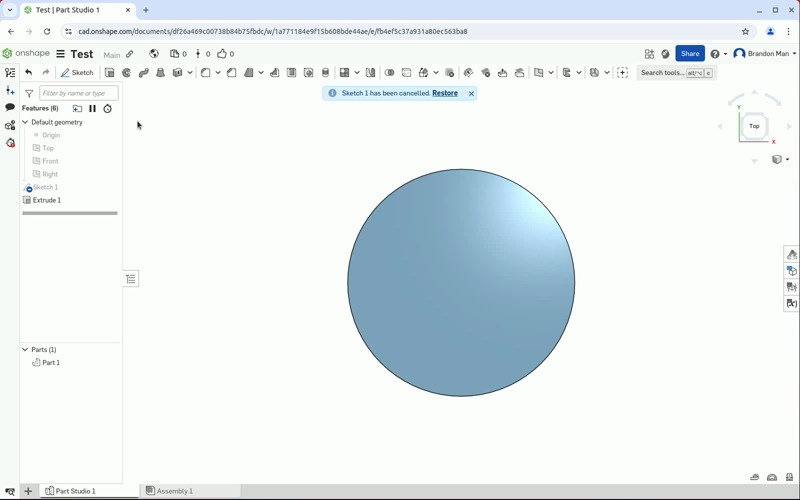
key(shift+h)
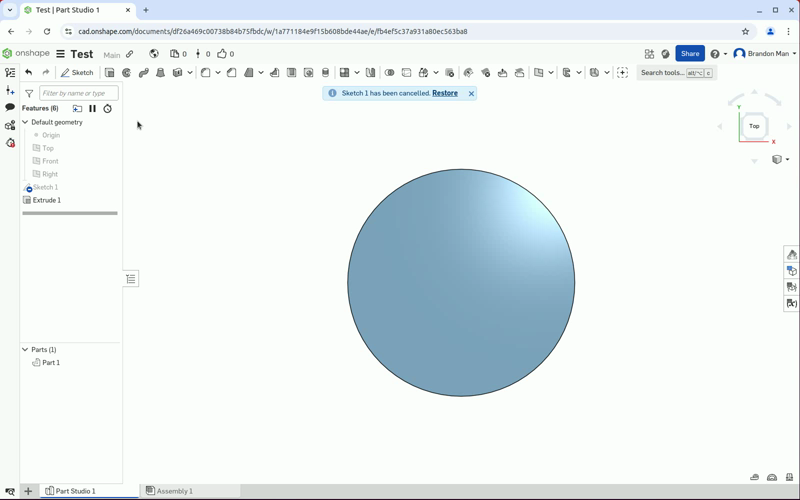
key(shift+h)
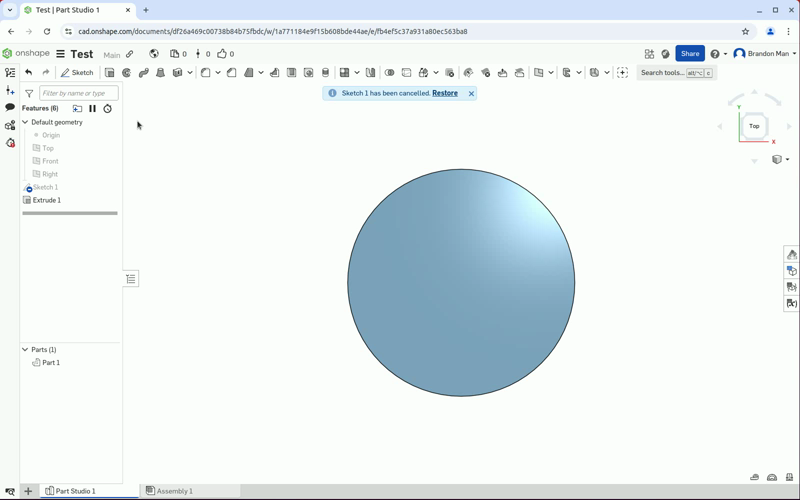
mouse_move(73, 189)
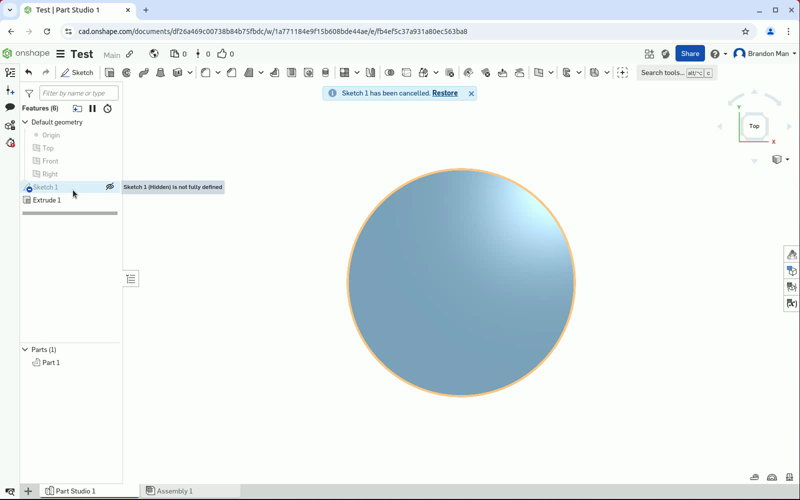
click(73, 189)
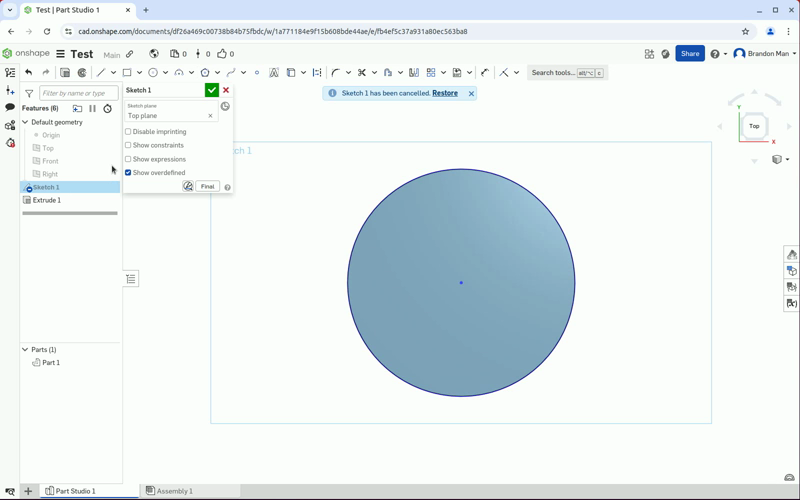
mouse_move(229, 92)
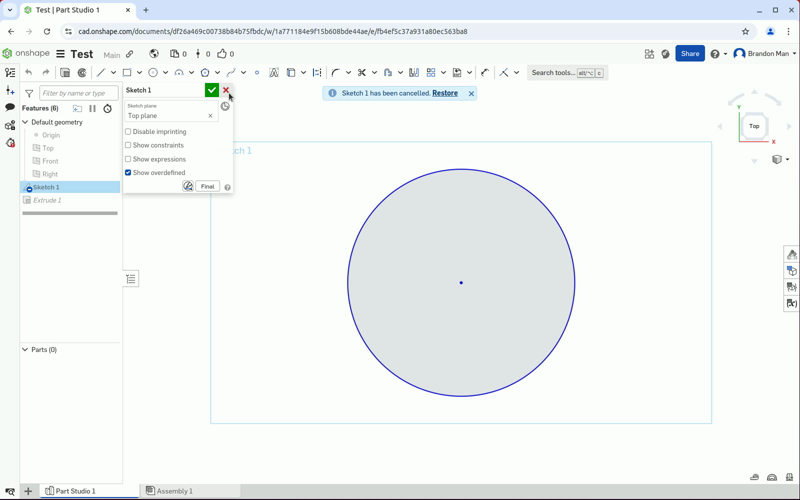
click(229, 92)
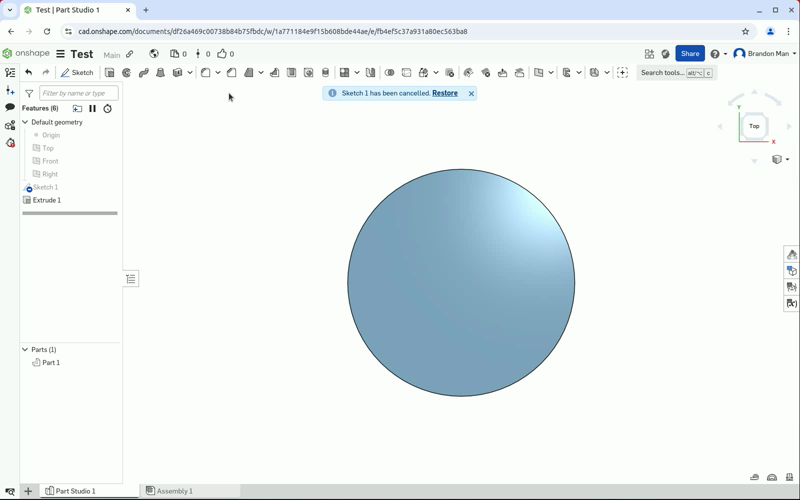
mouse_move(541, 75)
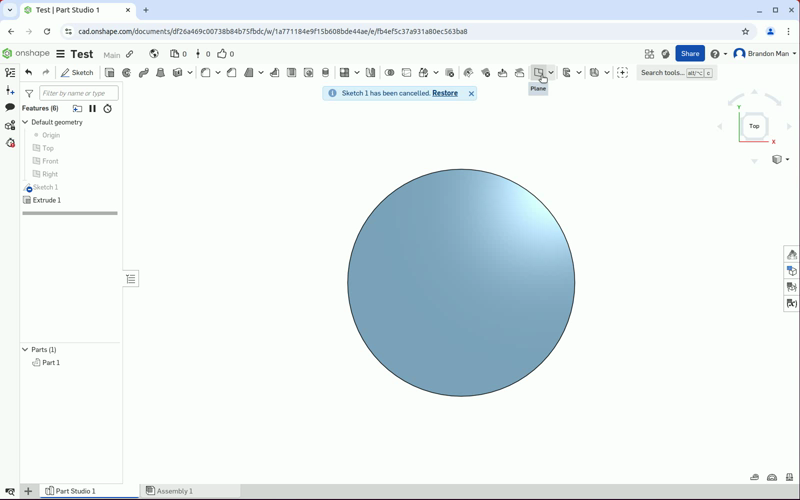
click(541, 75)
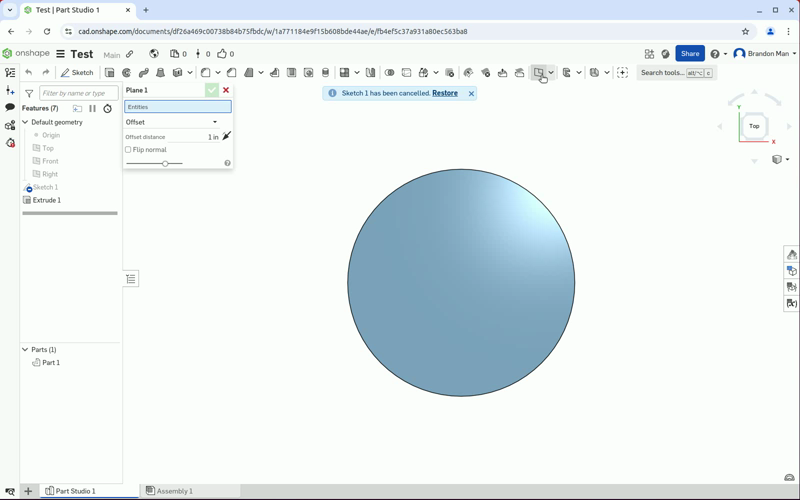
mouse_move(73, 150)
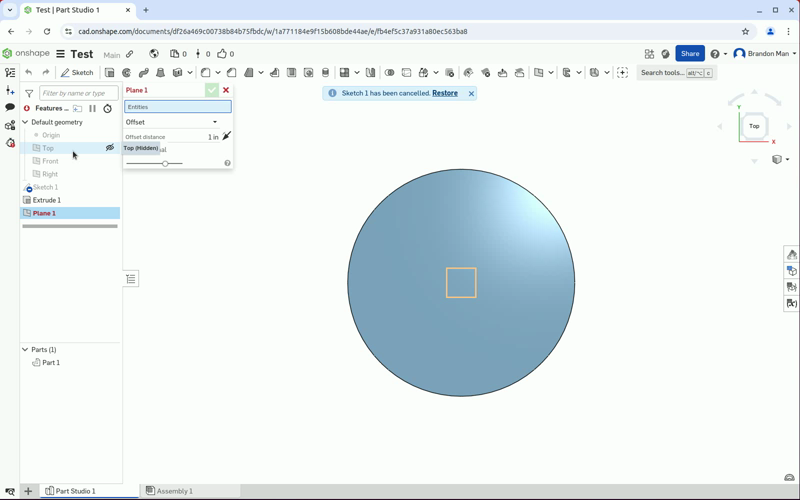
click(73, 150)
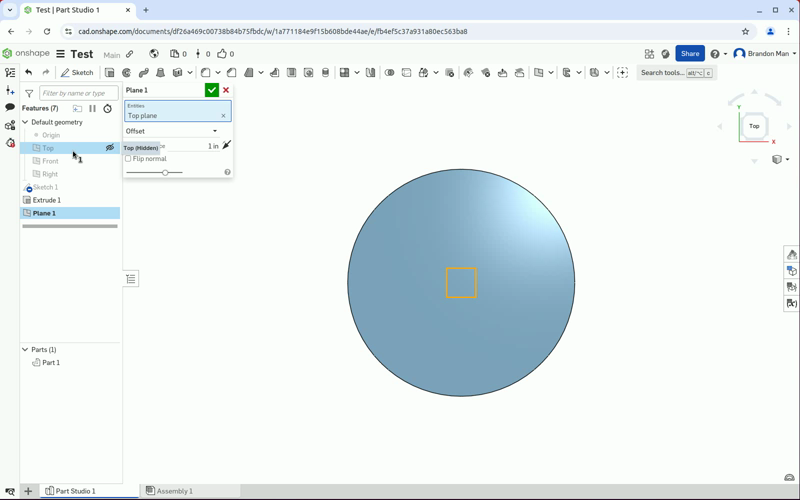
key(tab, 2)
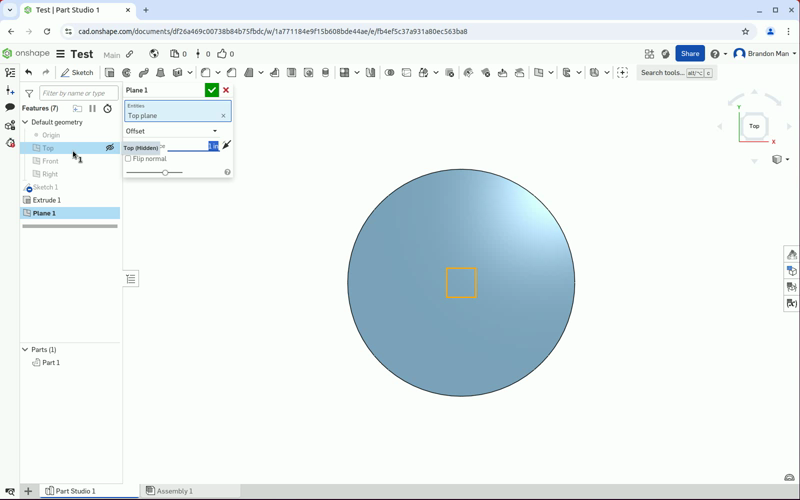
text(15.159)
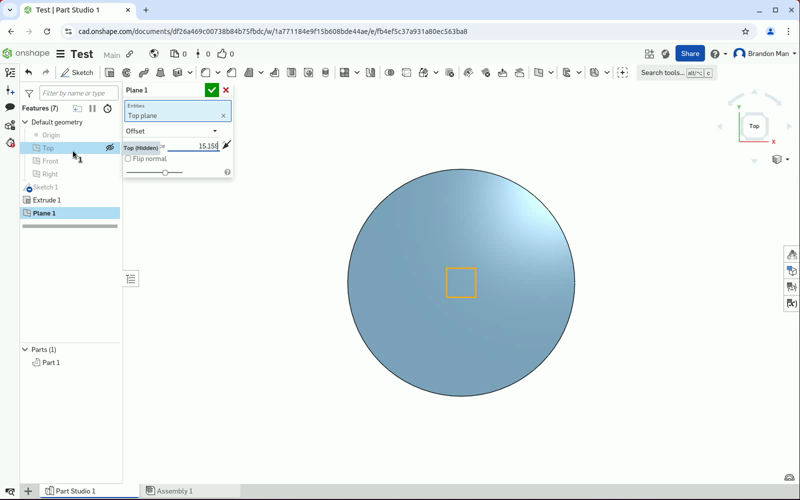
key(enter, 2)
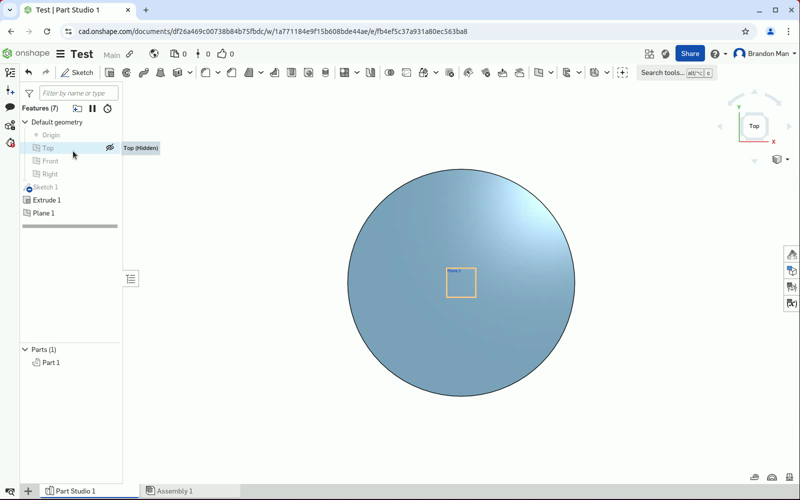
key(shift+s)
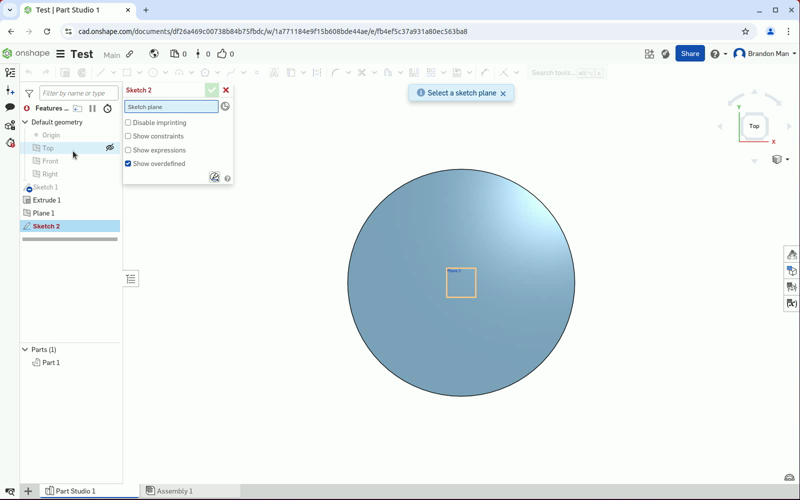
mouse_move(73, 215)
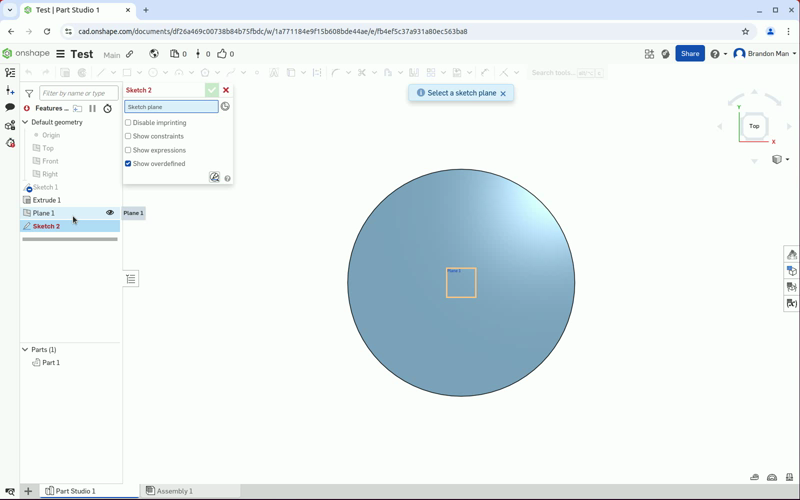
click(73, 215)
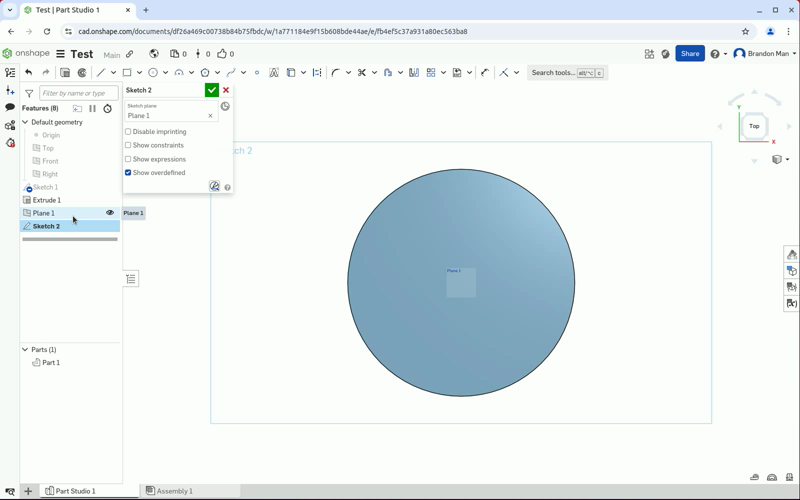
mouse_move(73, 352)
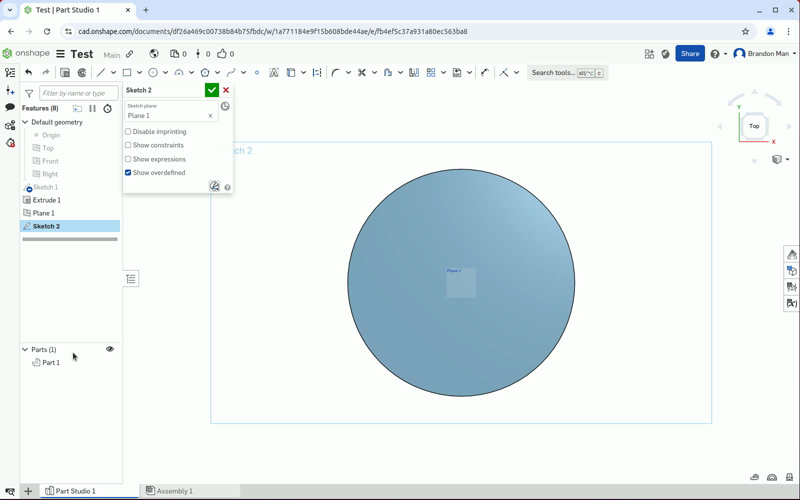
key(y)
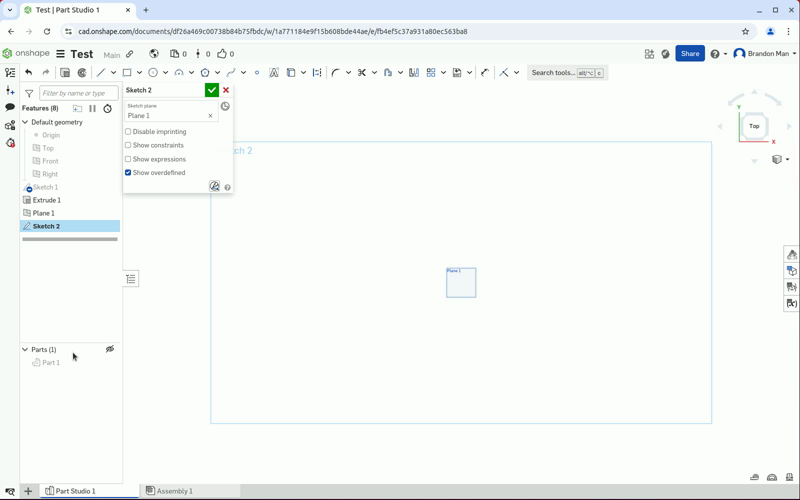
key(l)
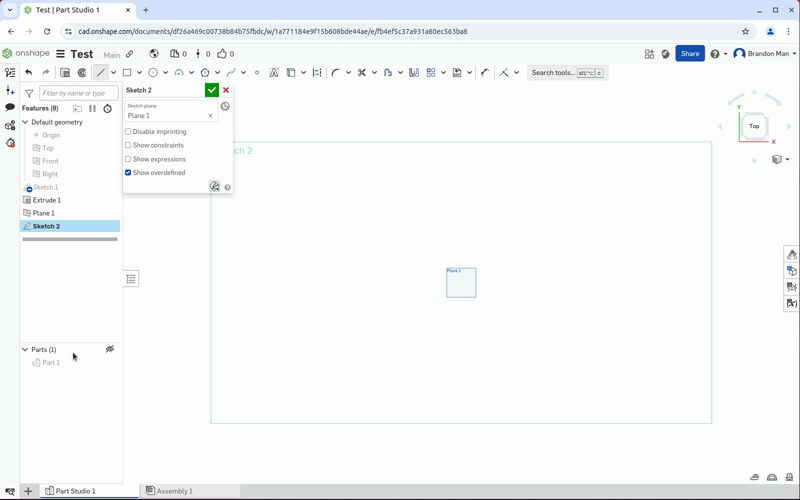
key_down(shift)
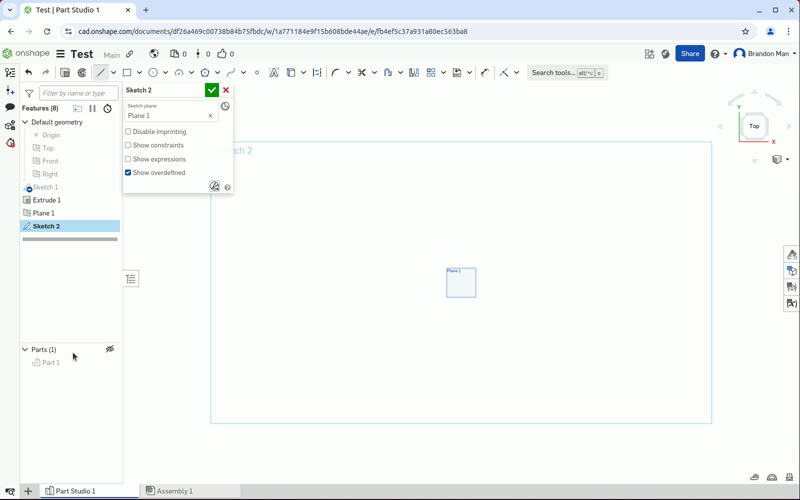
mouse_move(403, 380)
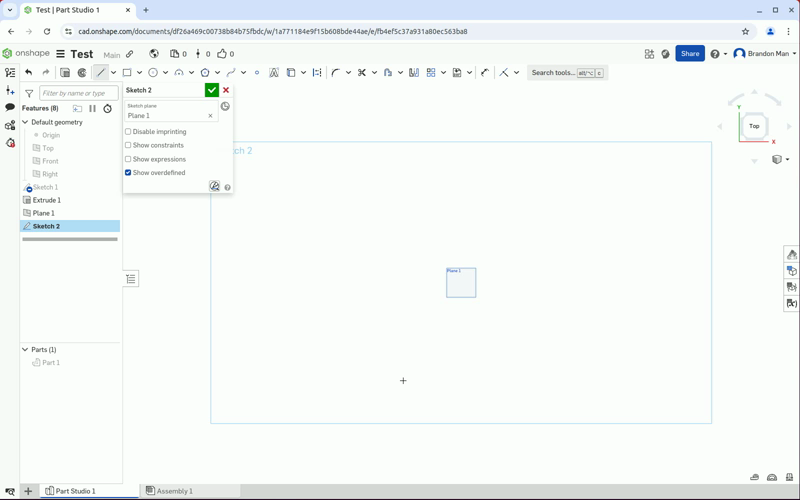
click(403, 380)
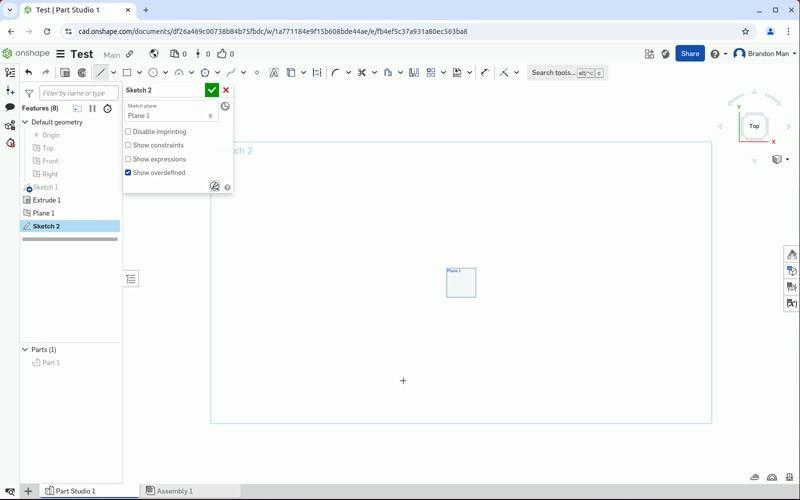
key_up(shift)
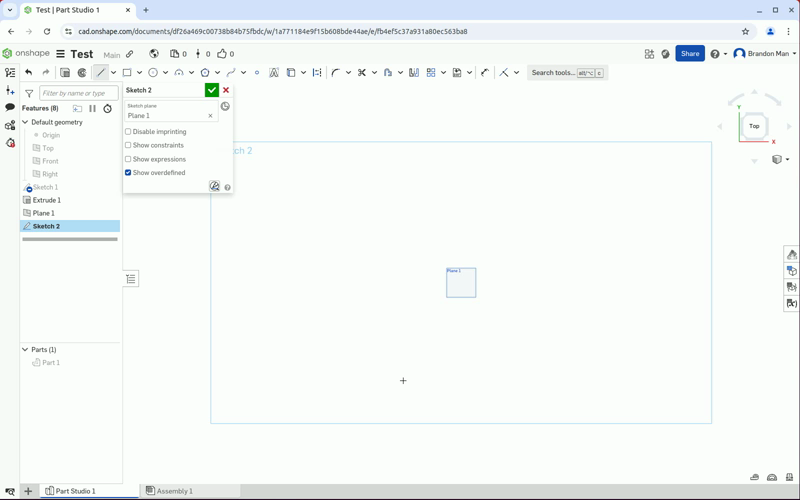
key_down(shift)
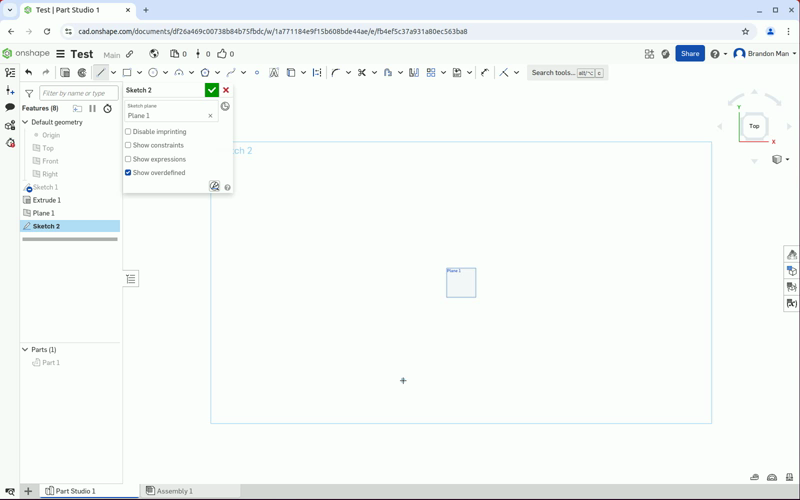
mouse_move(516, 380)
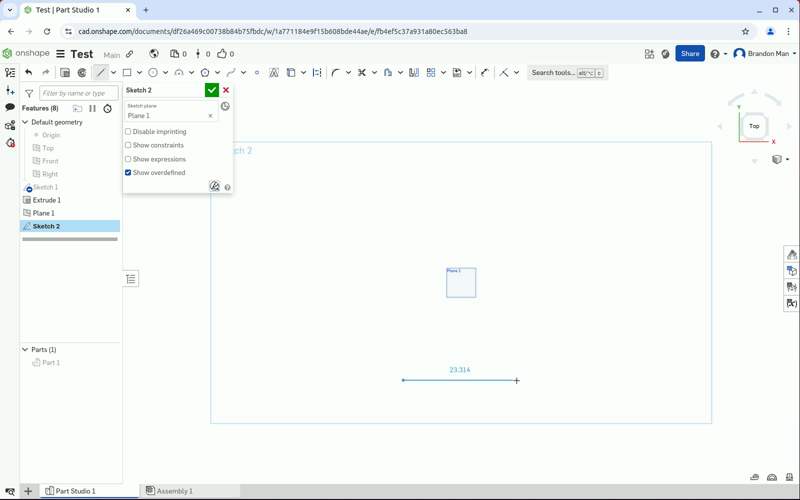
click(516, 380)
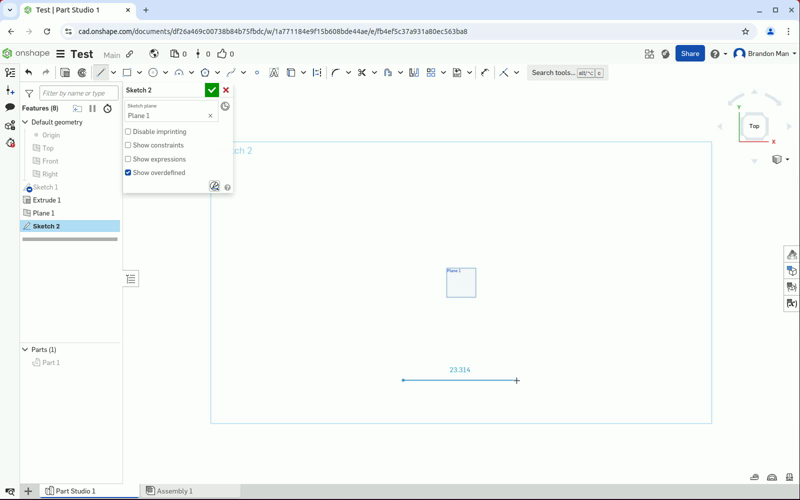
key_up(shift)
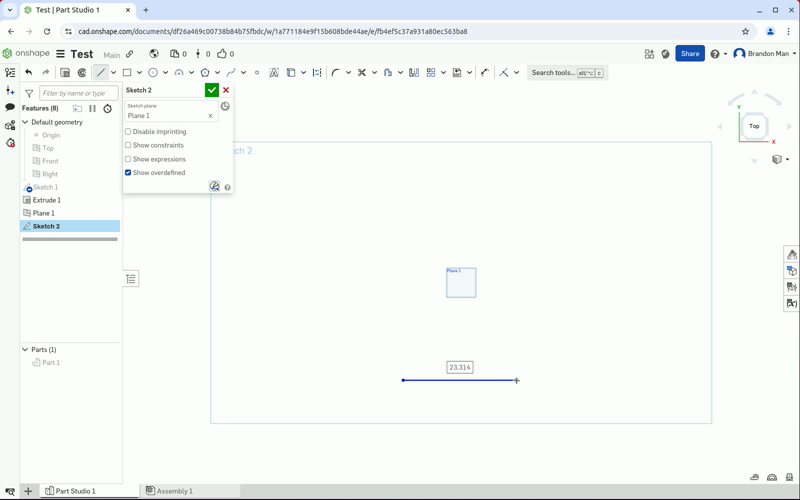
key_down(shift)
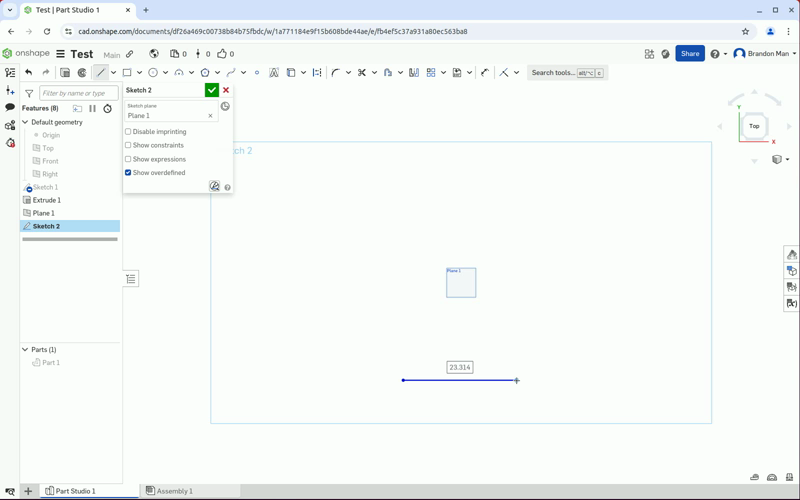
mouse_move(516, 187)
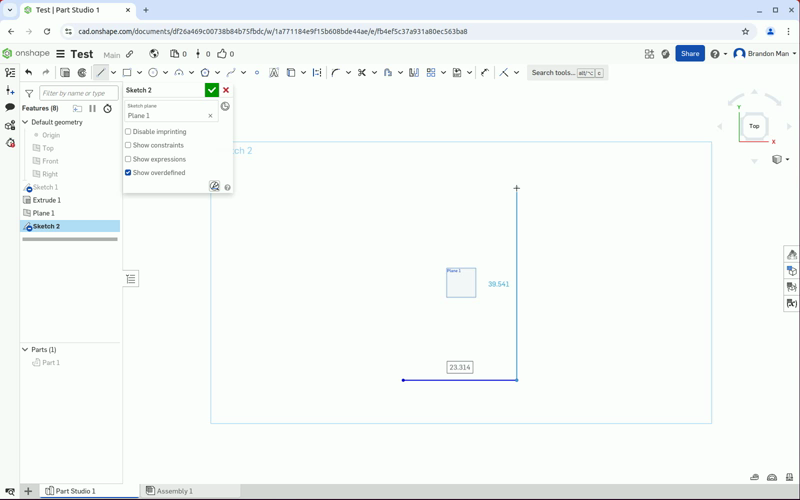
click(516, 187)
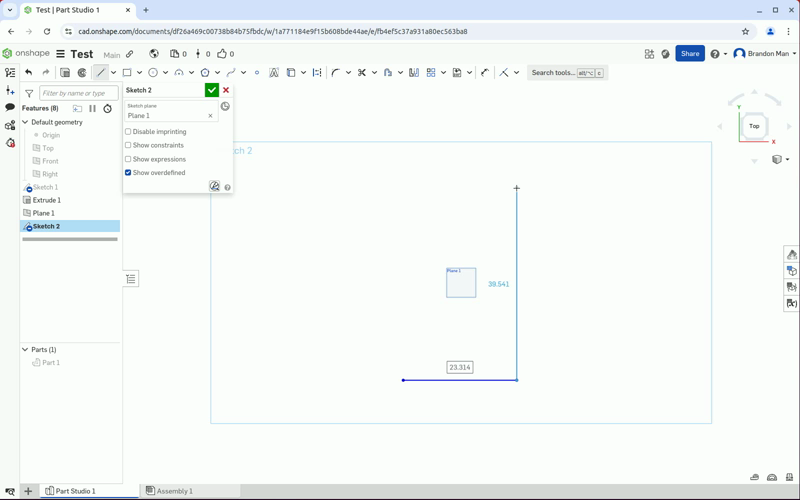
key_up(shift)
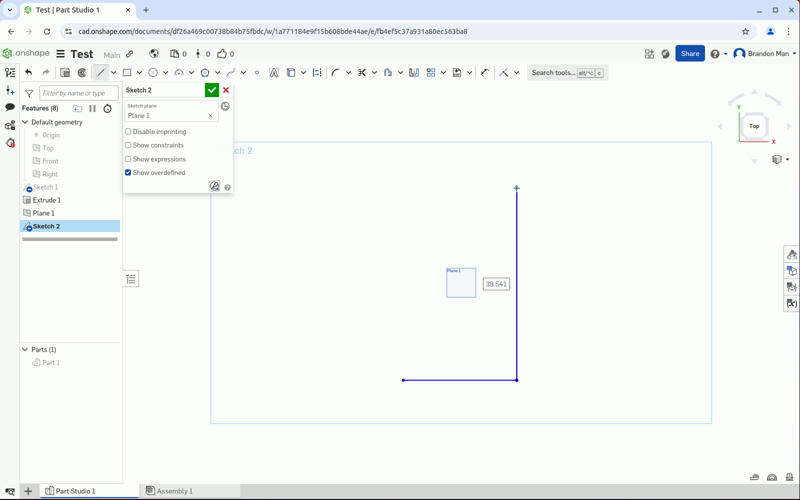
key_down(shift)
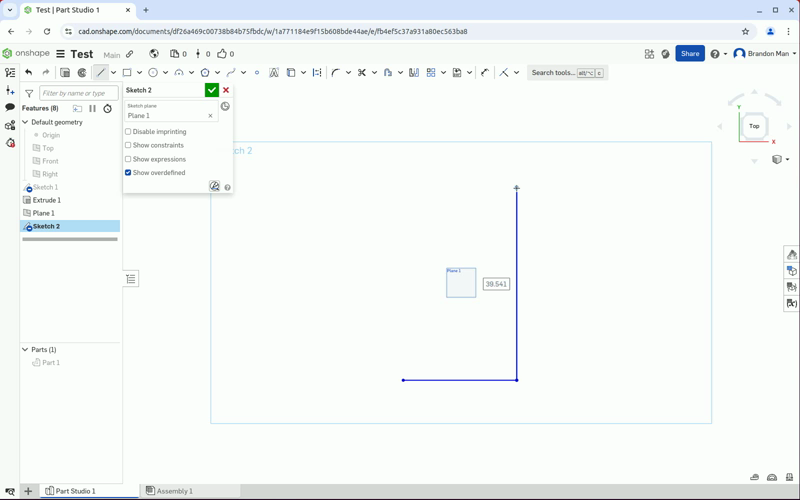
mouse_move(403, 187)
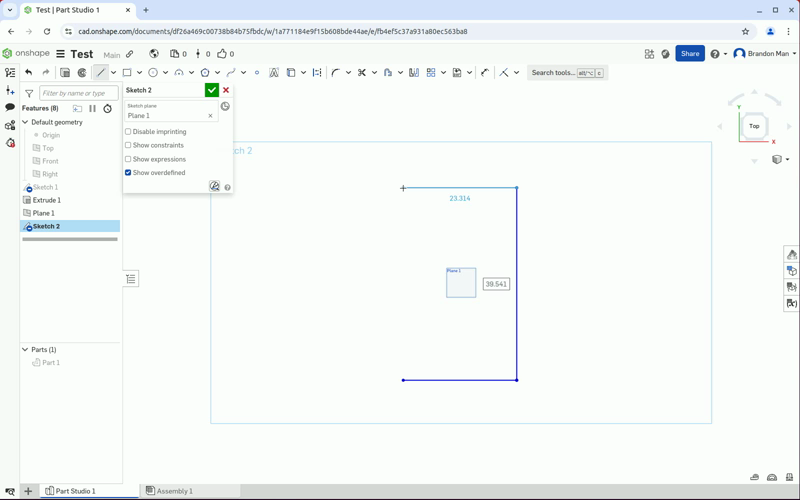
click(403, 187)
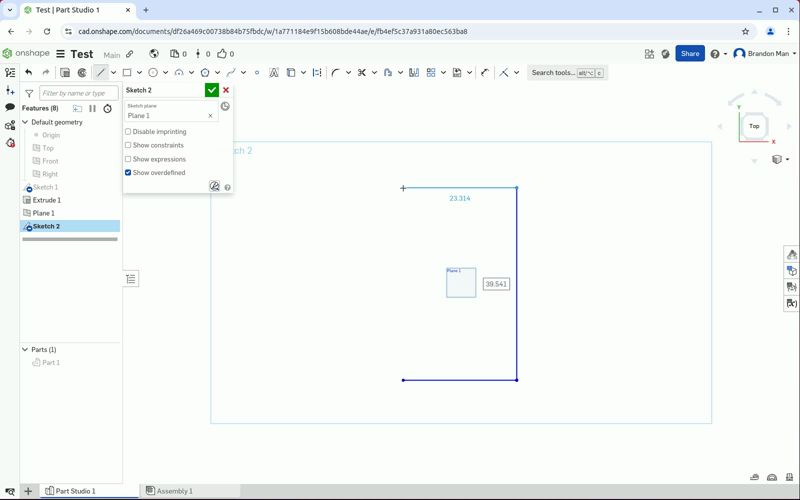
key_up(shift)
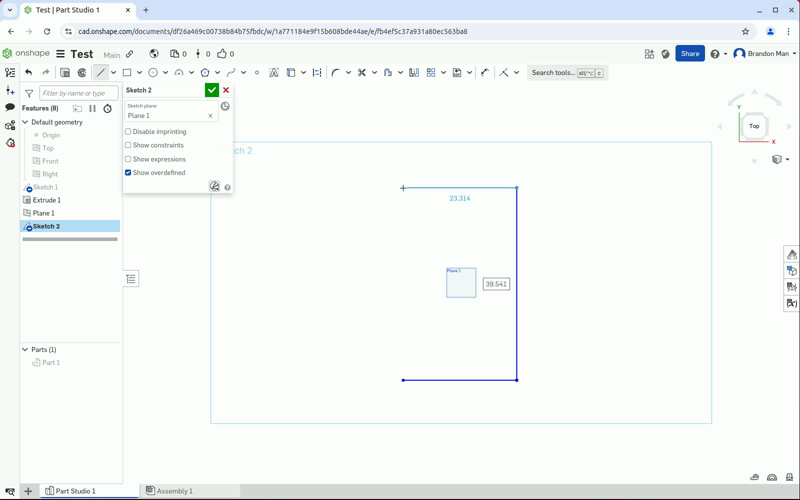
key_down(shift)
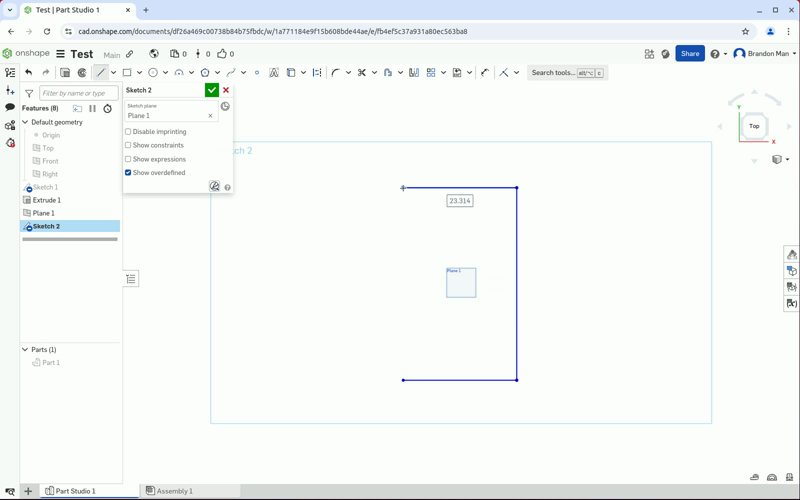
mouse_move(403, 380)
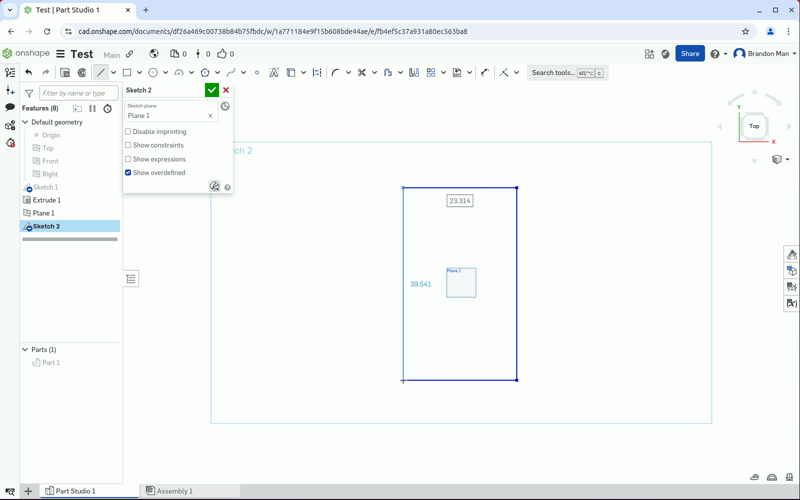
key_up(shift)
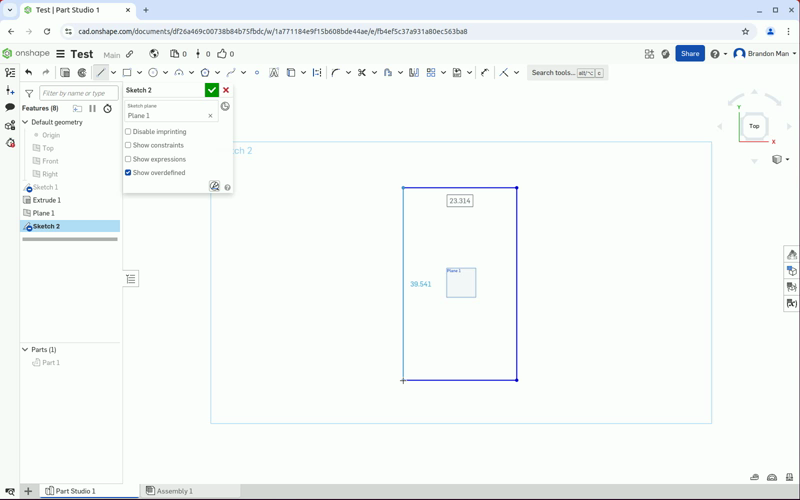
click(403, 380)
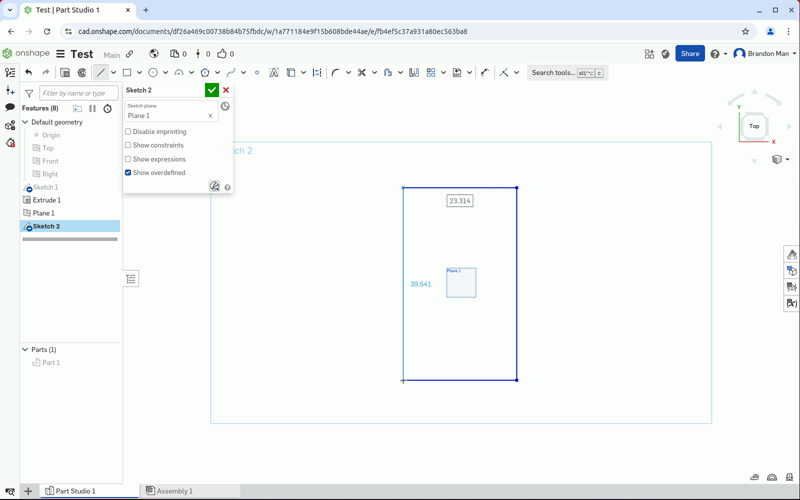
key(esc)
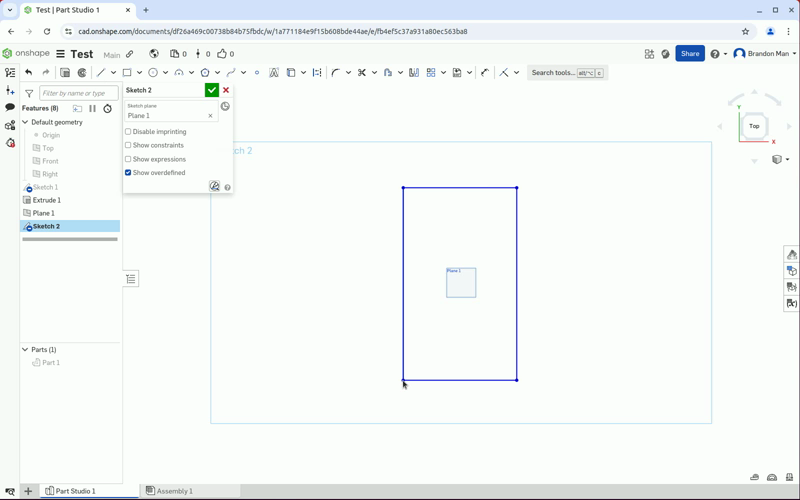
mouse_move(501, 257)
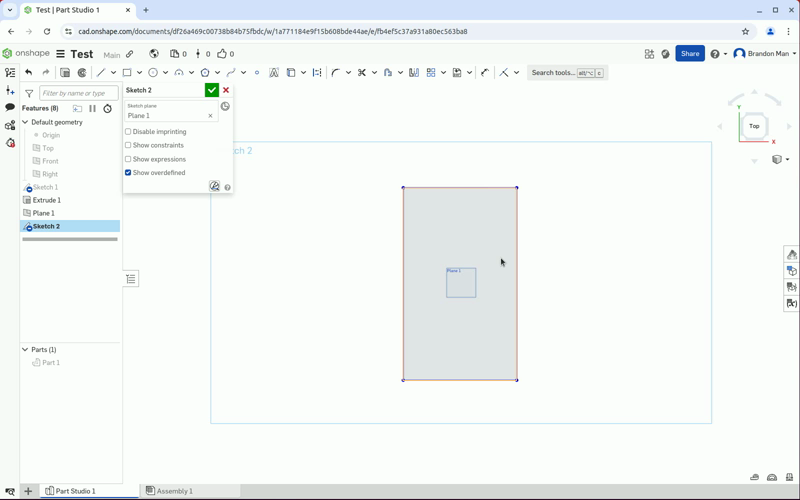
click(501, 257)
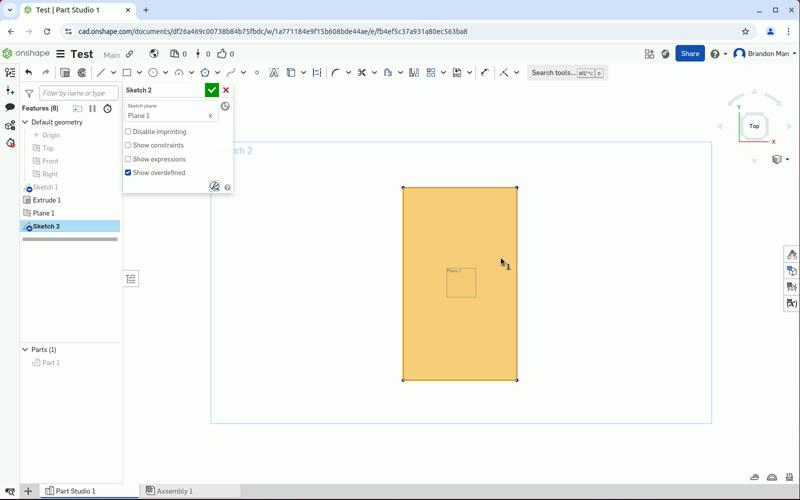
mouse_move(73, 352)
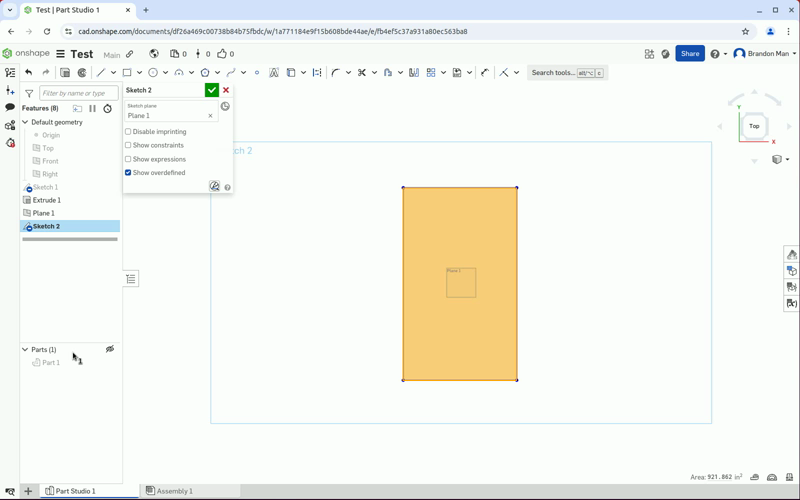
key(shift+y)
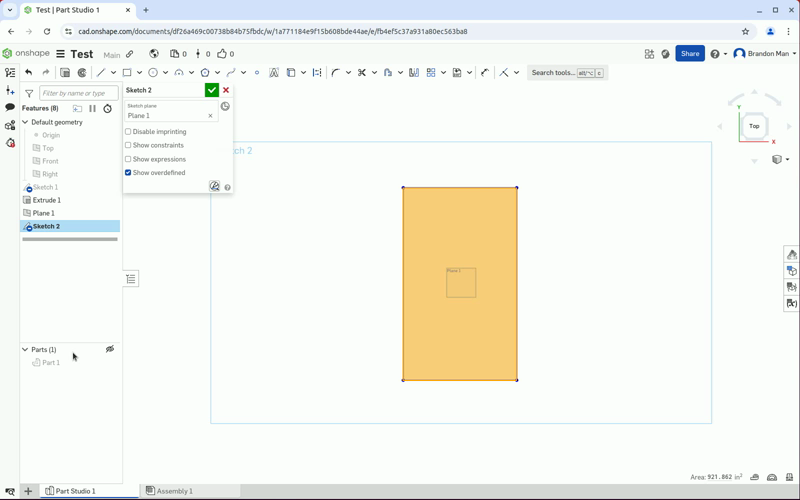
key(shift+e)
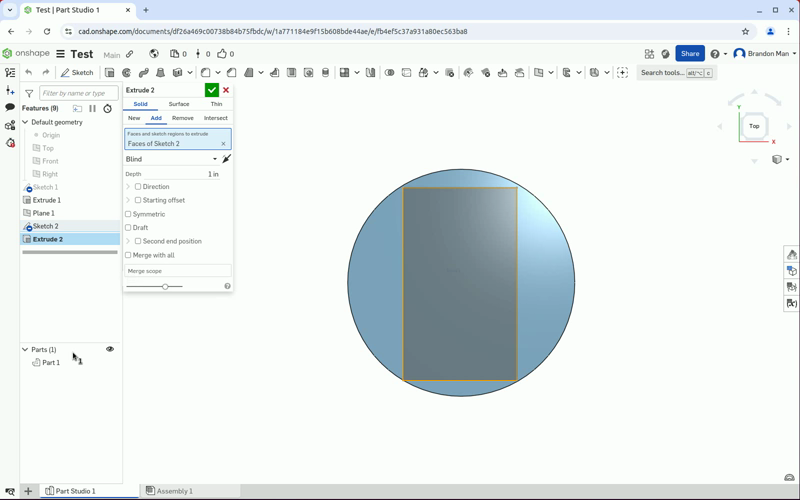
mouse_move(143, 106)
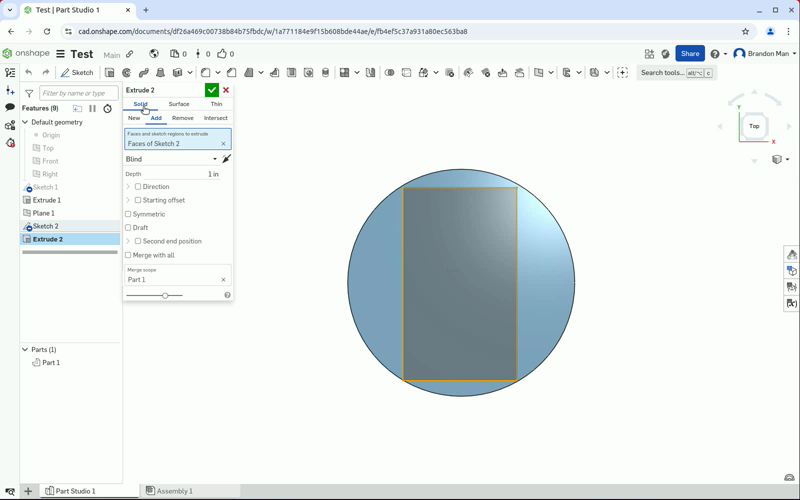
click(143, 106)
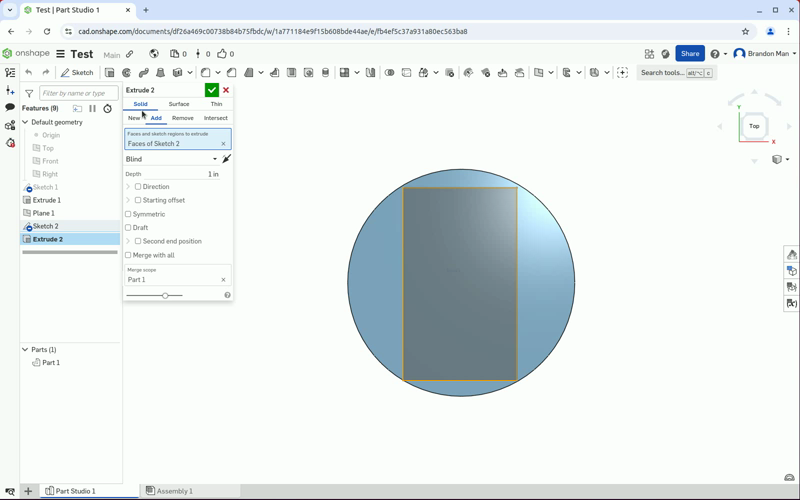
mouse_move(137, 120)
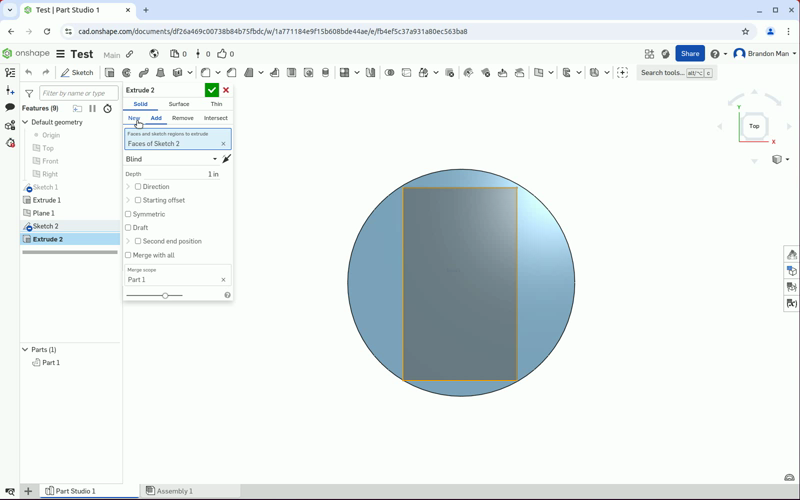
click(137, 120)
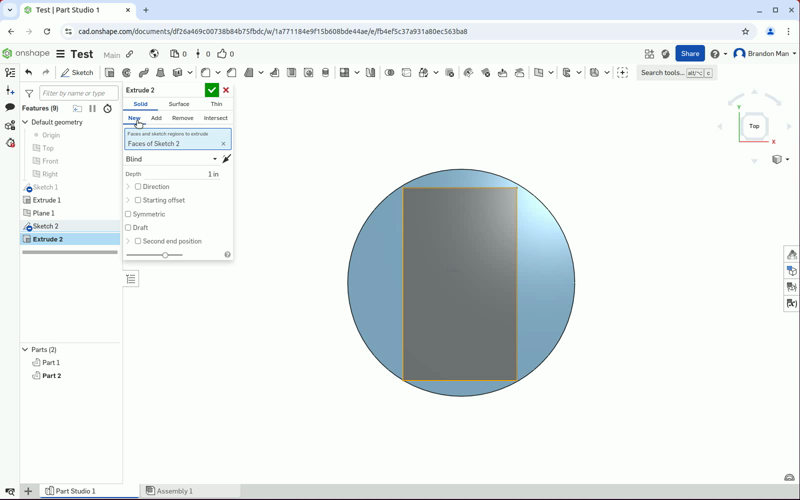
key(tab, 4)
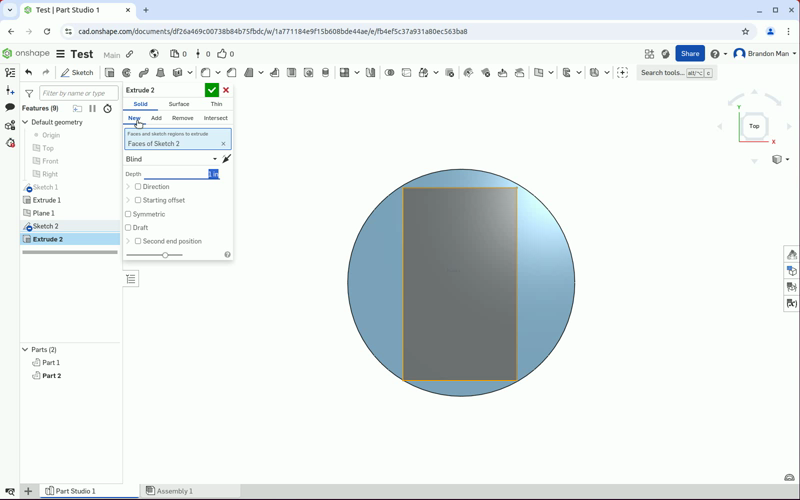
text(7.703)
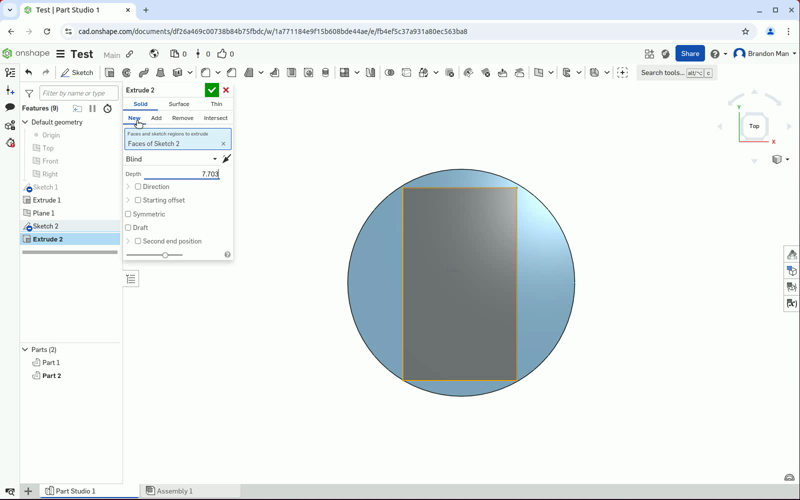
key(enter)
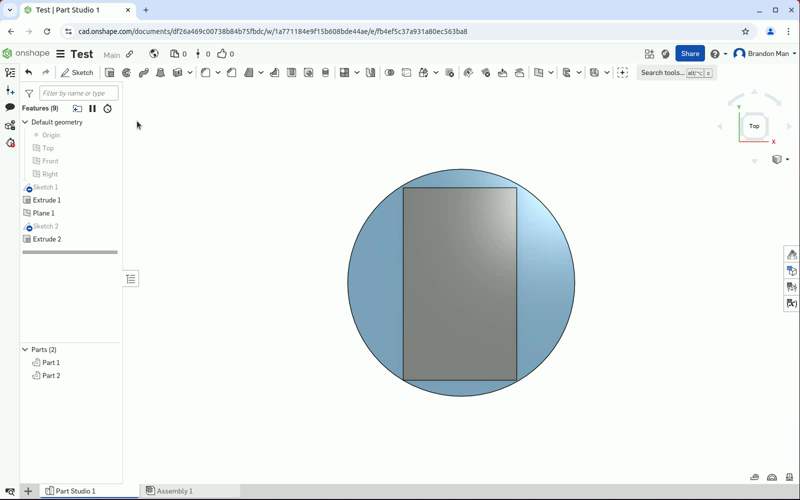
key(shift+h)
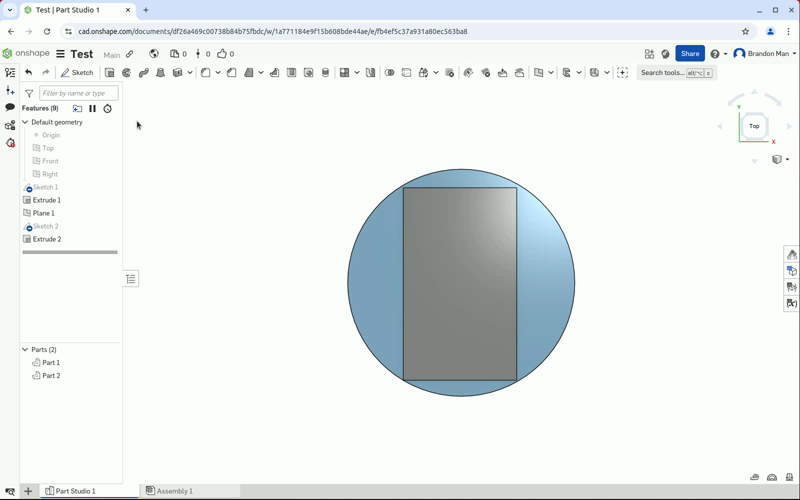
key(shift+h)
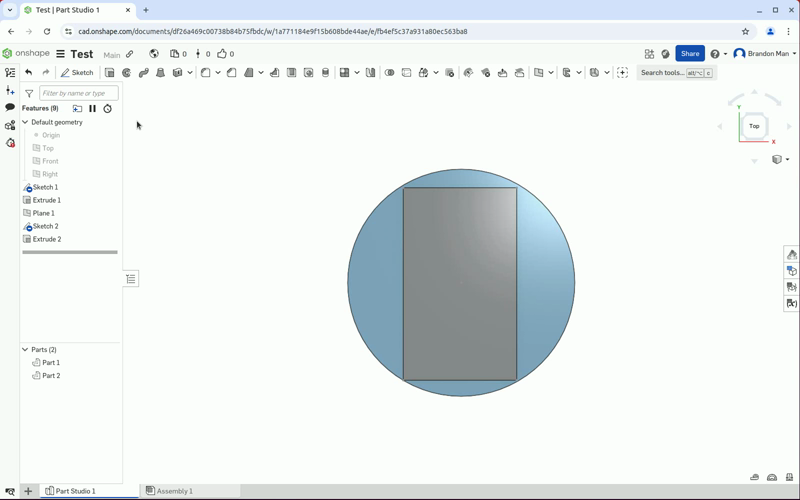
key(shift+7)
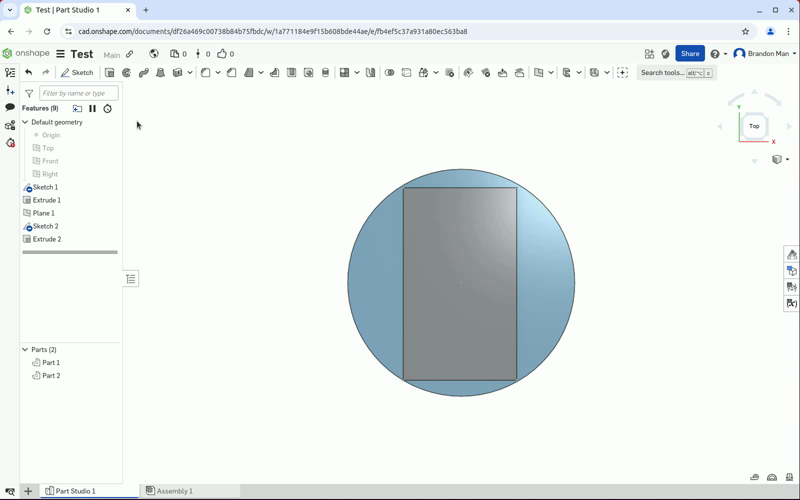
key(up, 3)
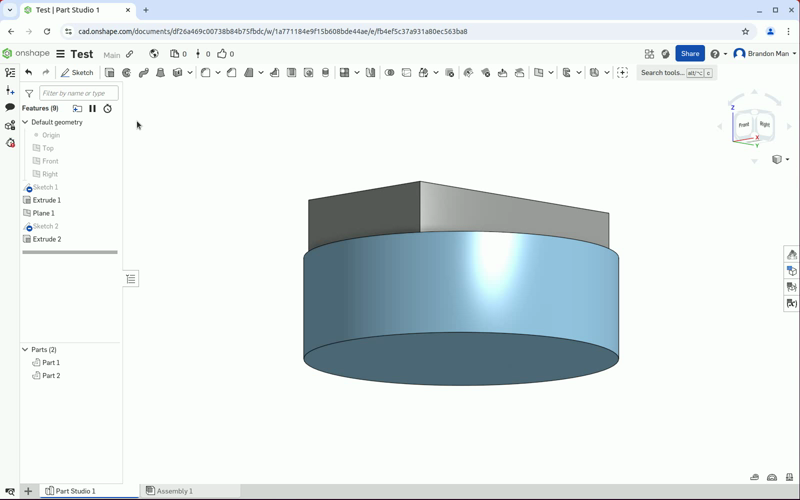
key(left, 3)
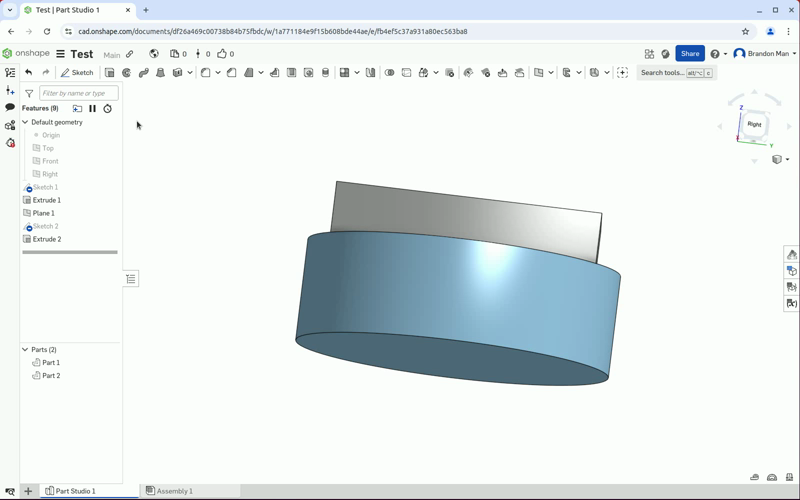
key(right, 3)
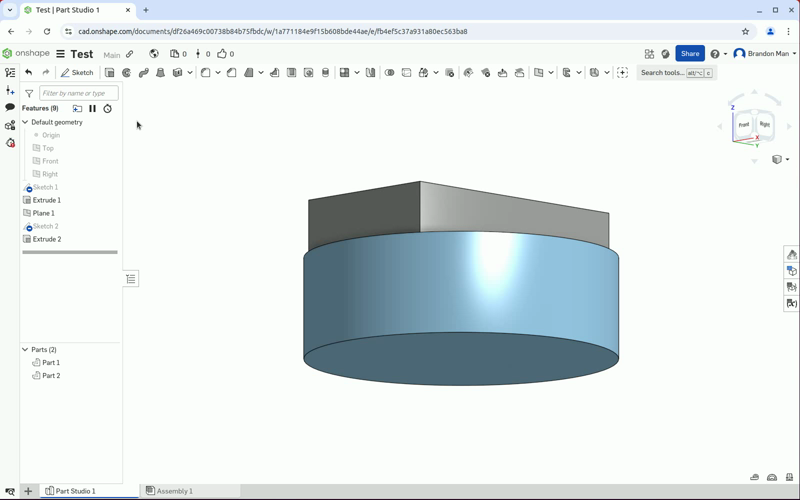
key(down, 3)
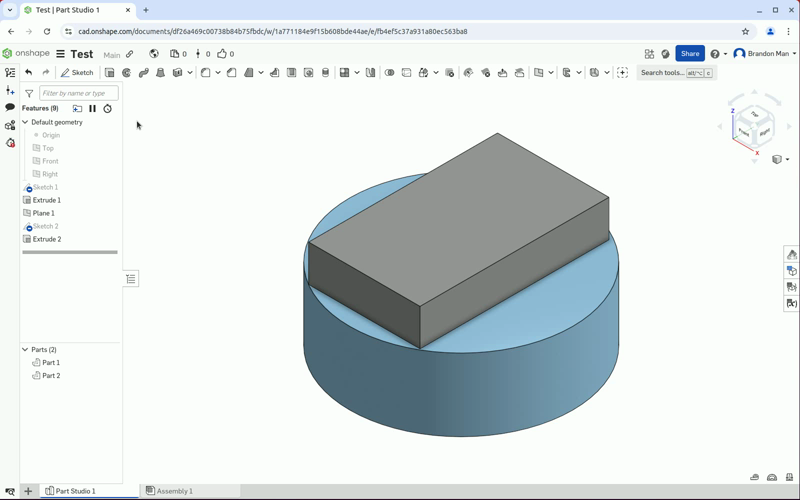
mouse_move(73, 189)
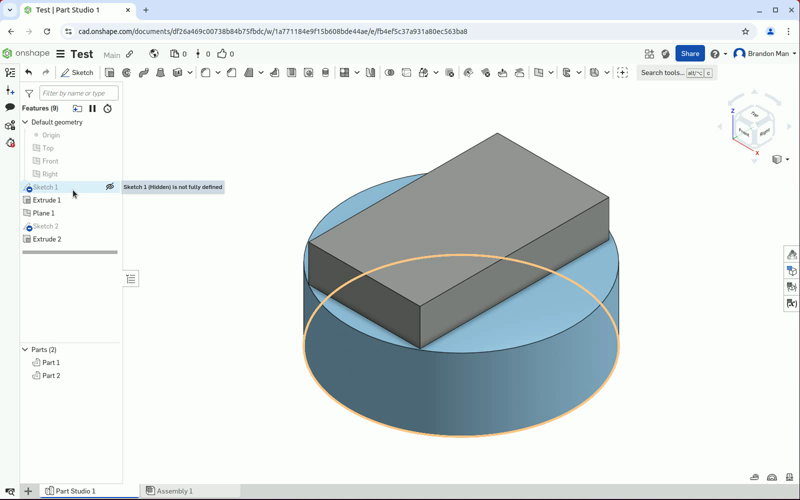
click(73, 189)